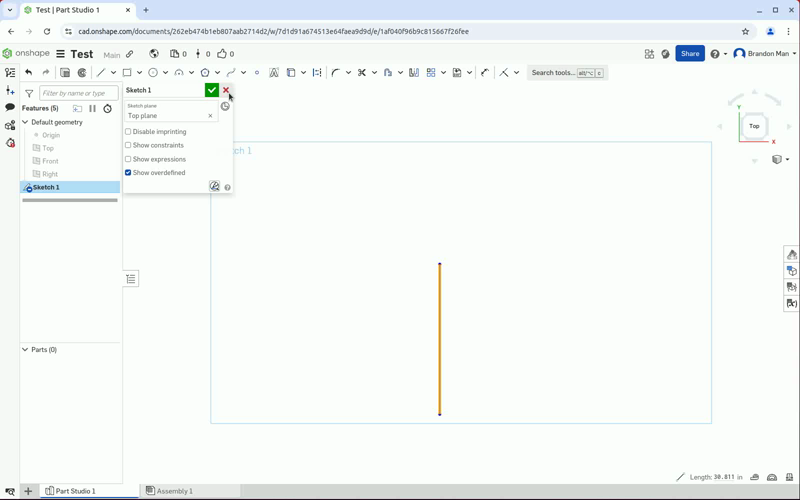
key(shift+h)
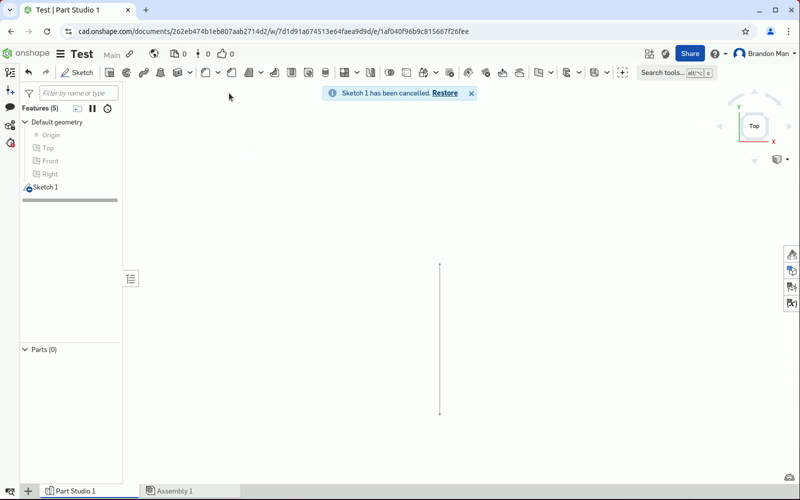
key(shift+s)
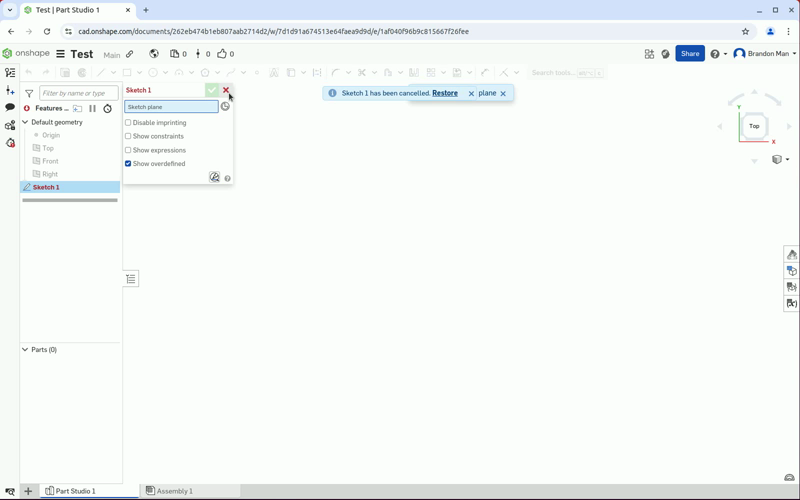
mouse_move(73, 150)
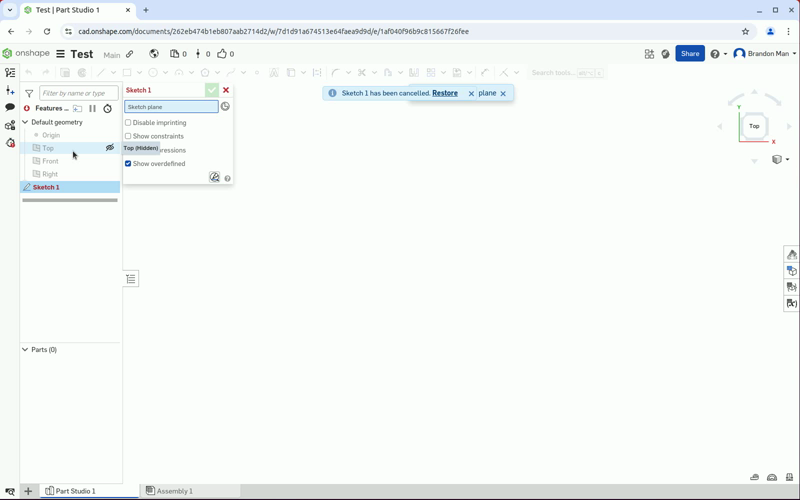
click(73, 150)
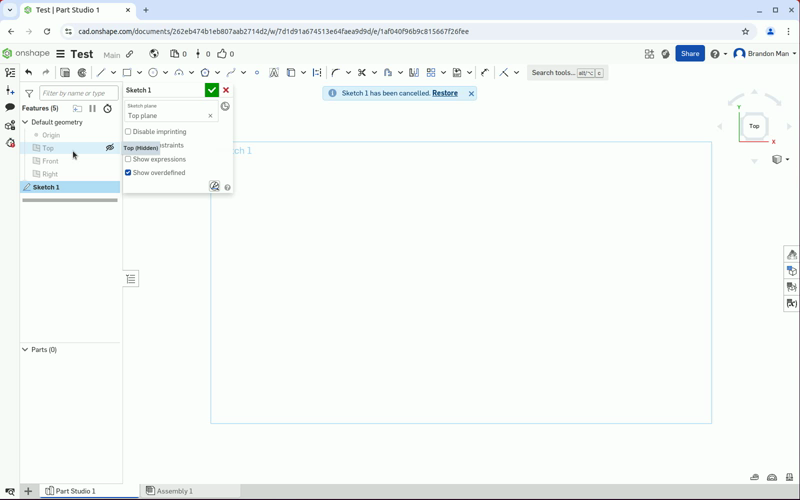
mouse_move(73, 352)
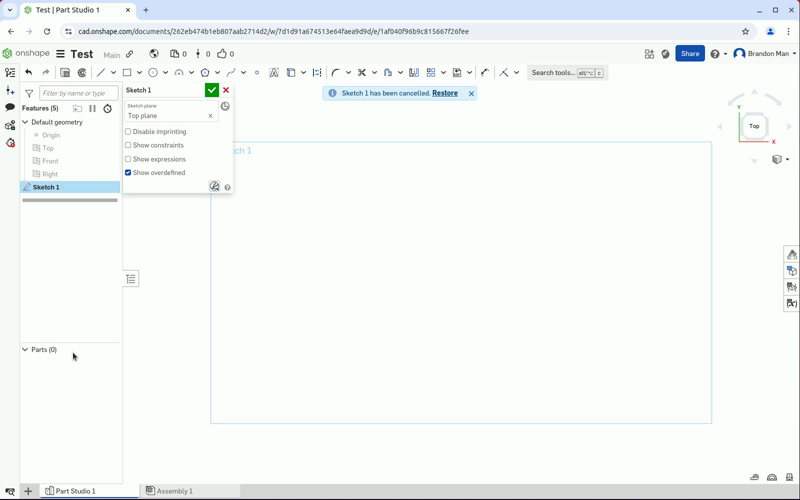
key(y)
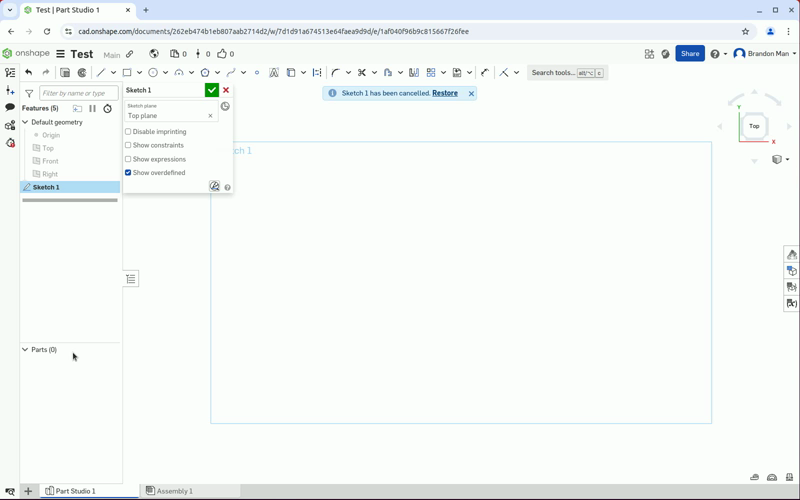
key(c)
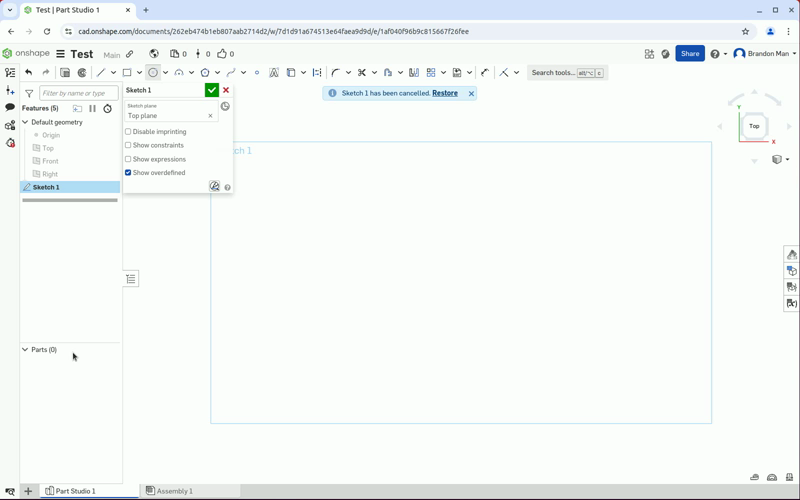
key_down(shift)
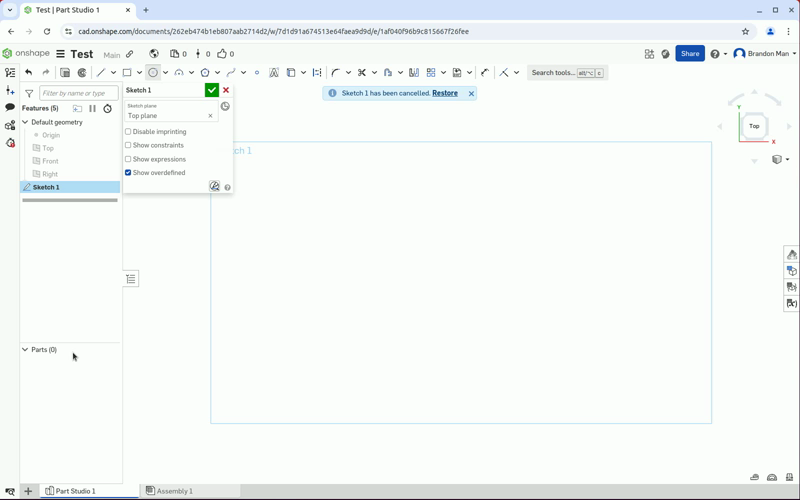
mouse_move(461, 282)
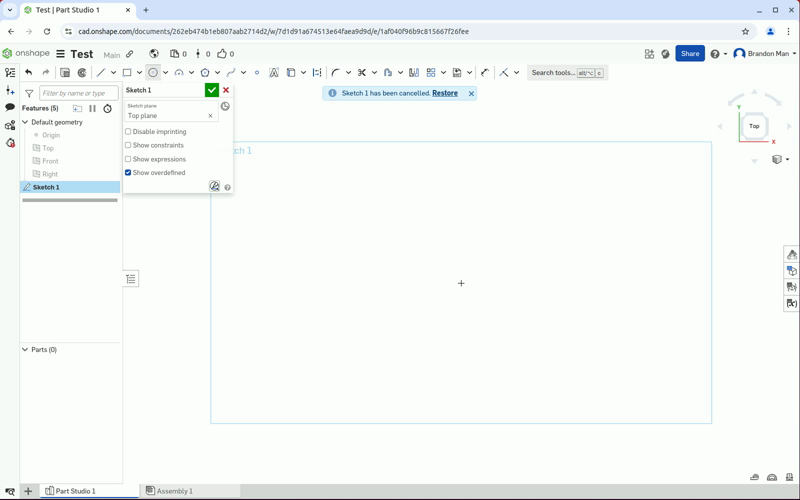
click(461, 282)
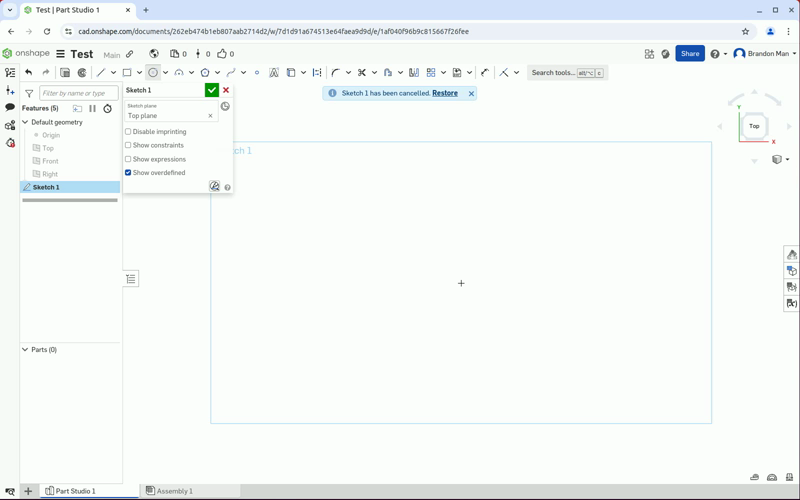
key_up(shift)
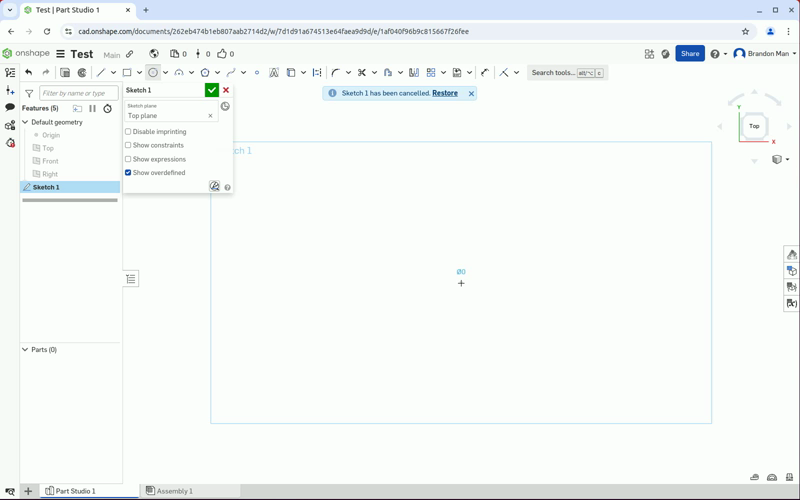
mouse_move(526, 282)
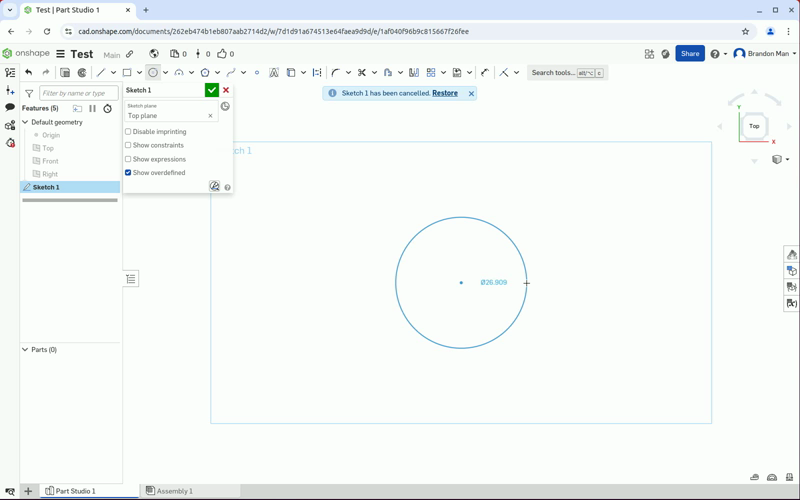
click(526, 282)
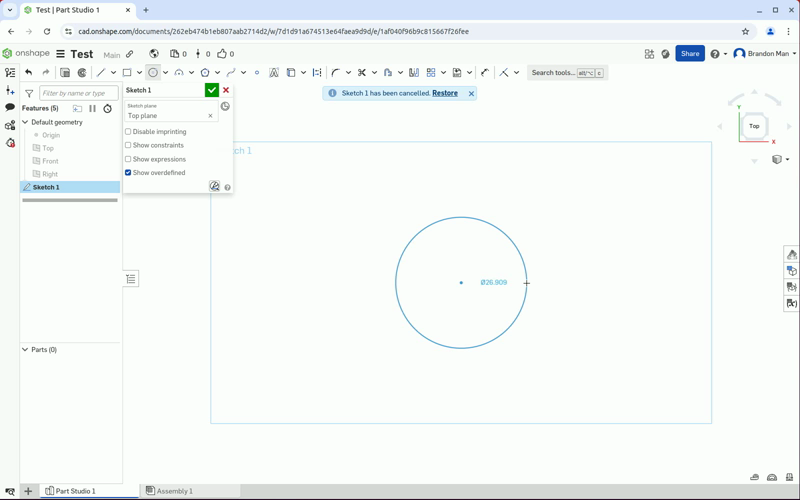
key(esc)
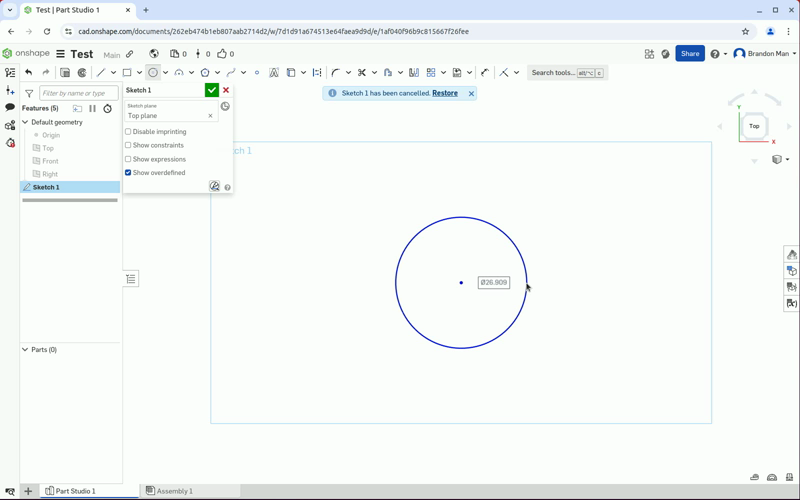
key(c)
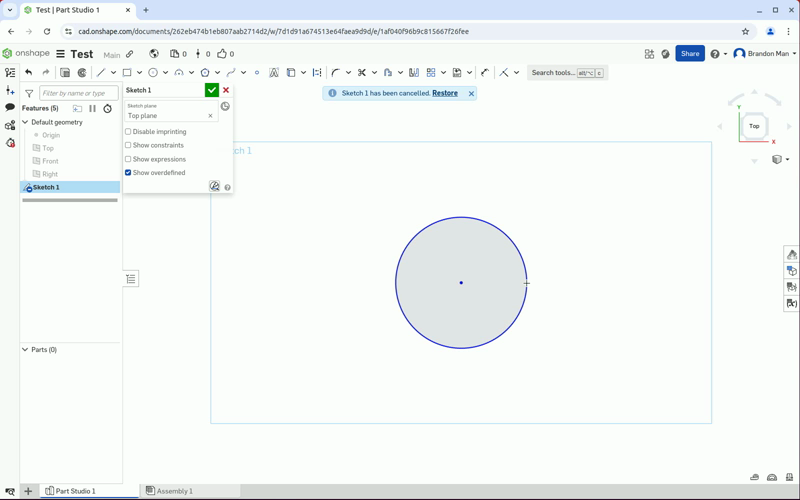
key_down(shift)
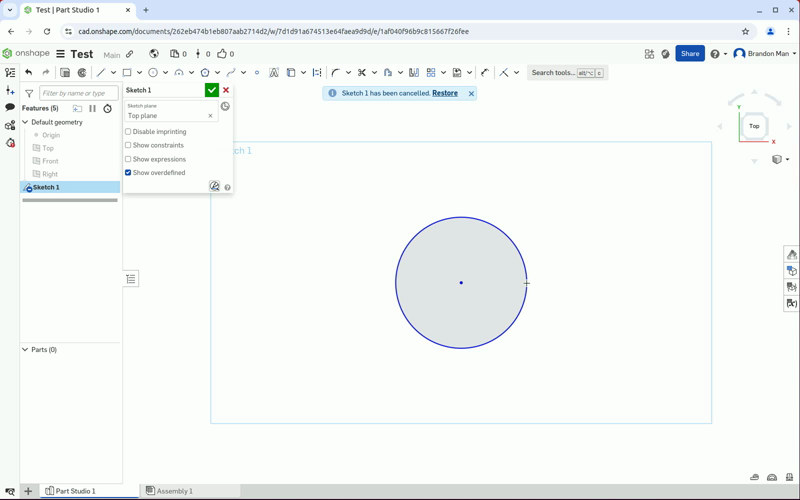
mouse_move(461, 282)
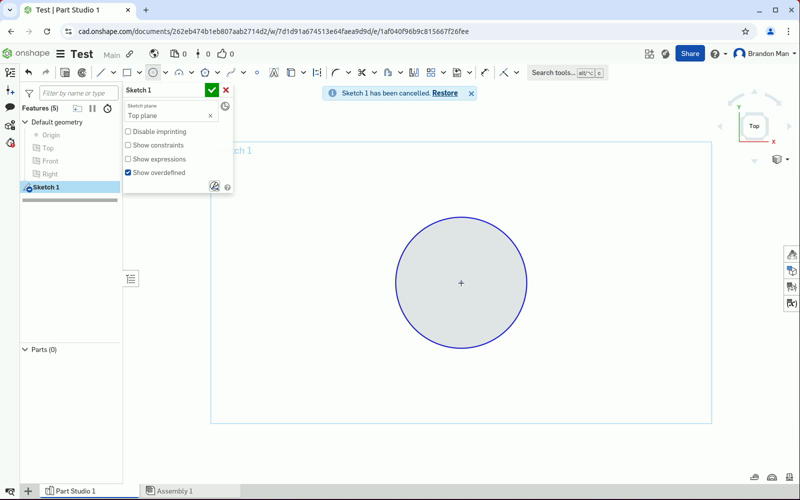
click(461, 282)
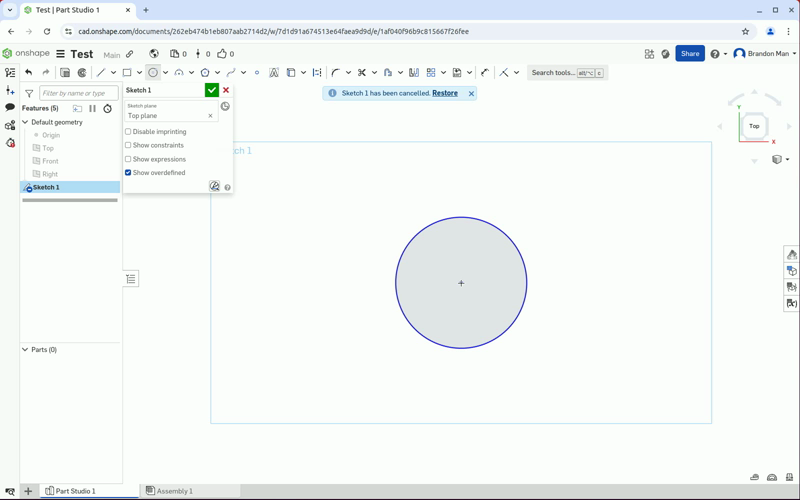
key_up(shift)
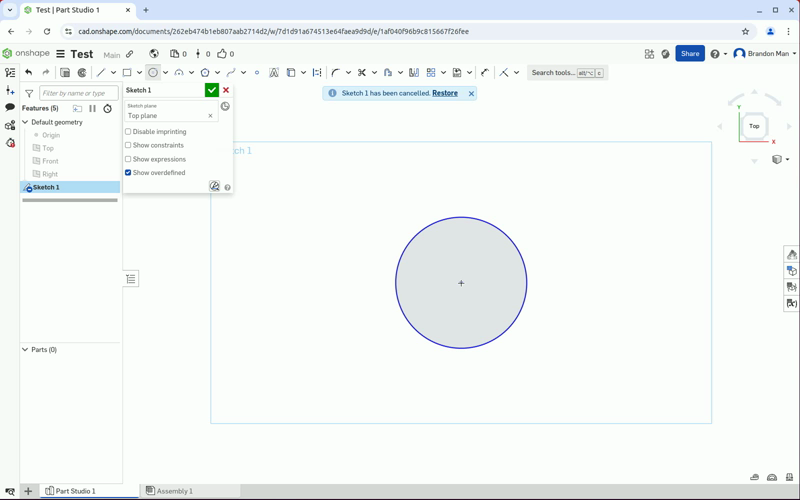
mouse_move(510, 282)
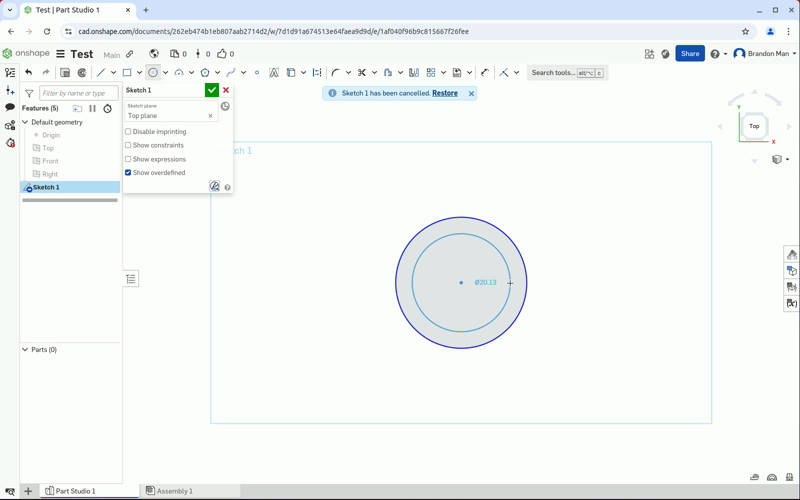
click(510, 282)
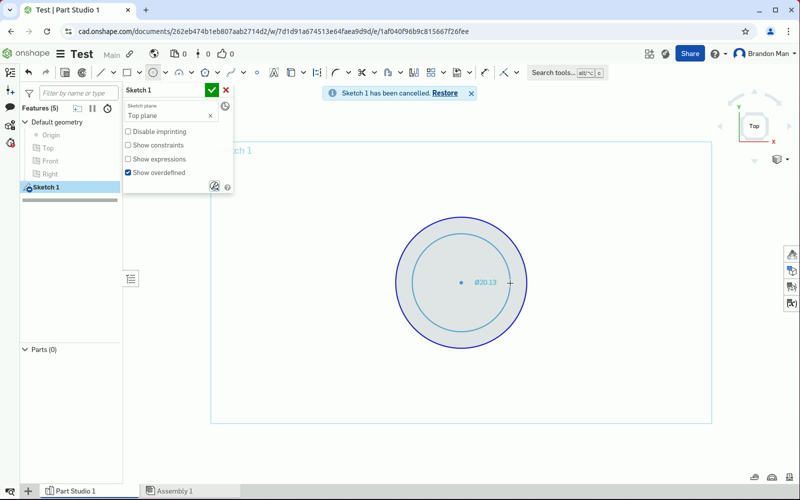
key(esc)
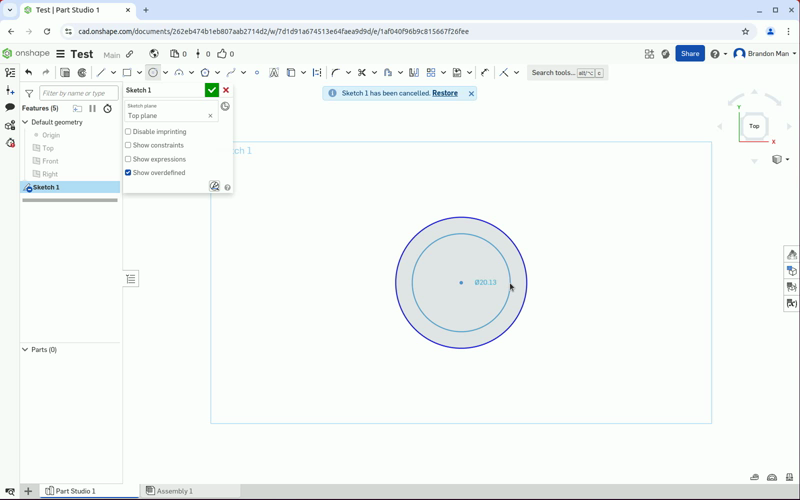
mouse_move(435, 336)
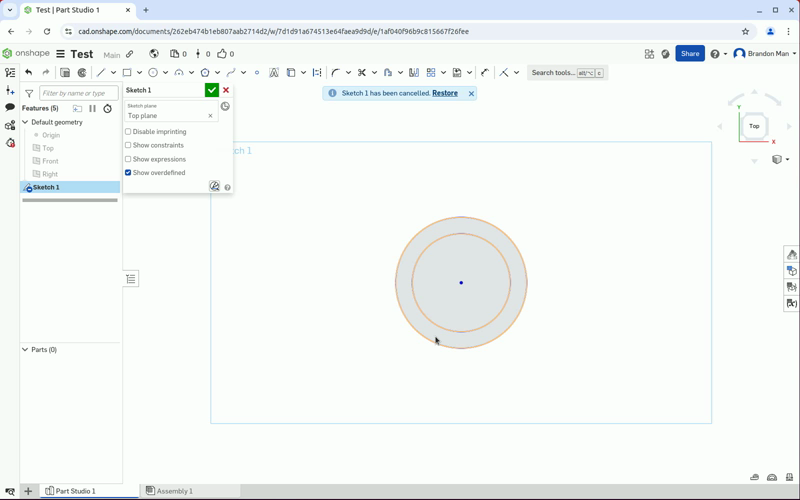
click(435, 336)
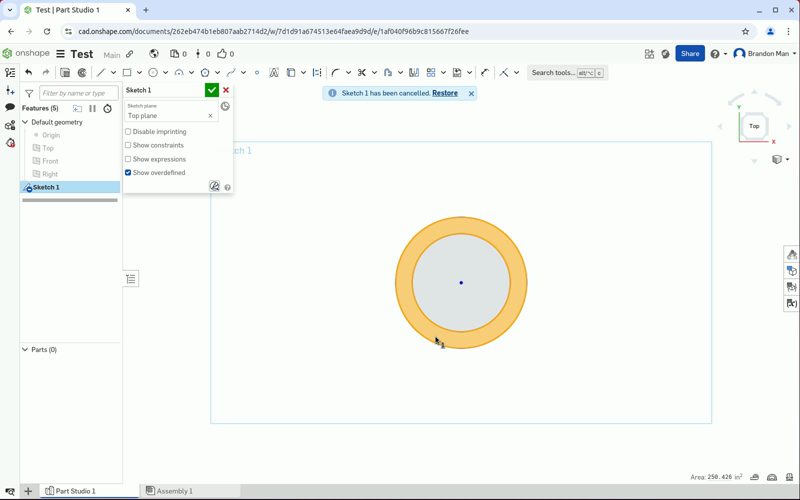
mouse_move(73, 352)
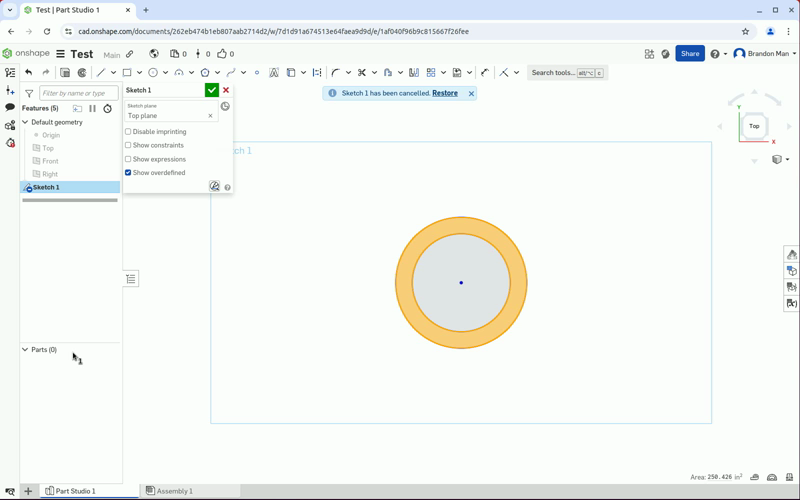
key(shift+y)
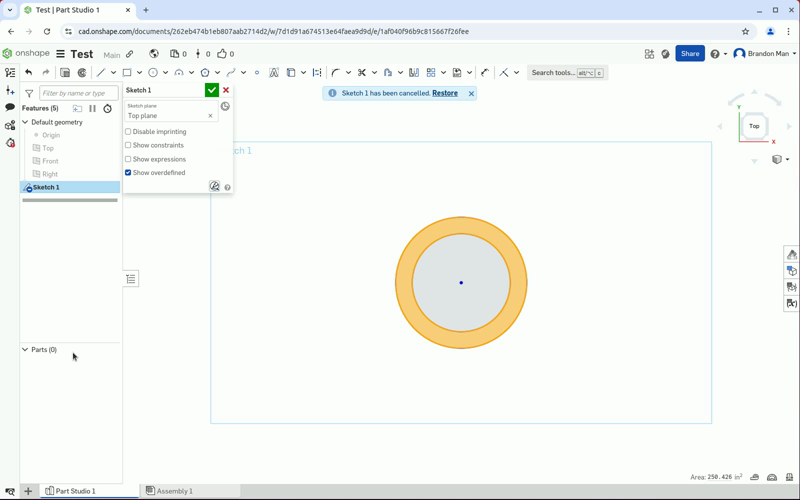
key(shift+e)
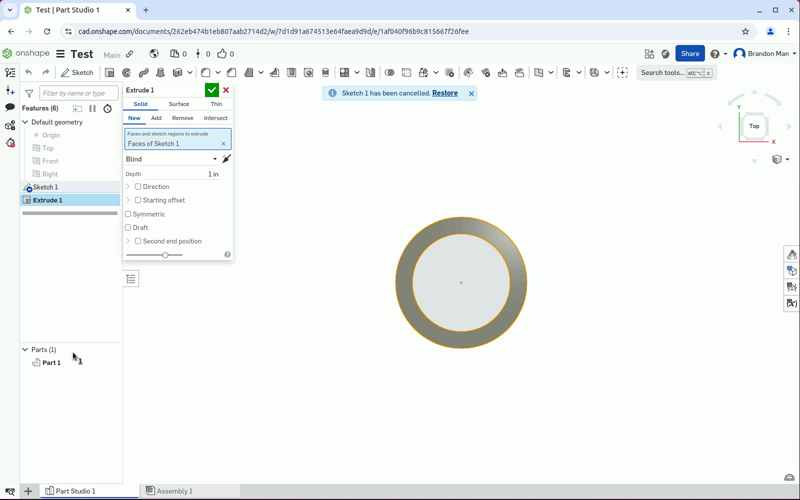
mouse_move(143, 106)
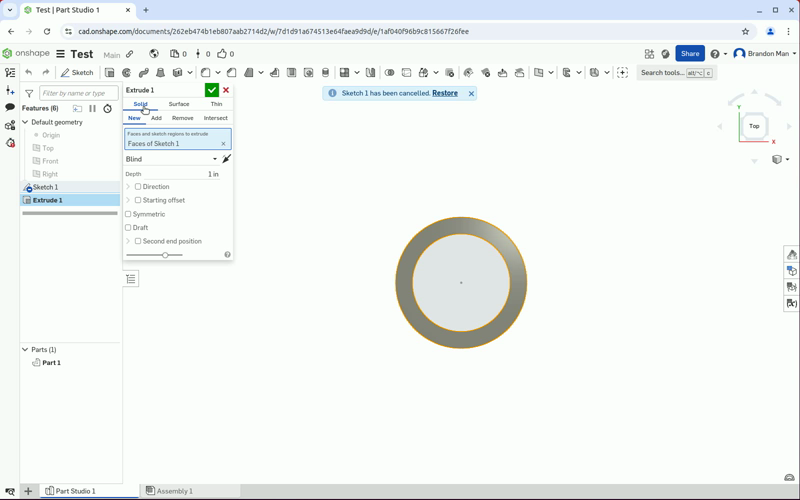
click(143, 106)
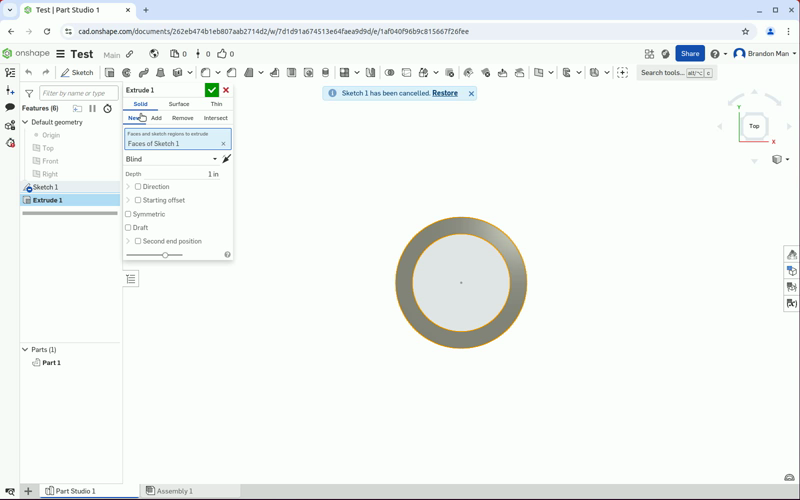
mouse_move(137, 120)
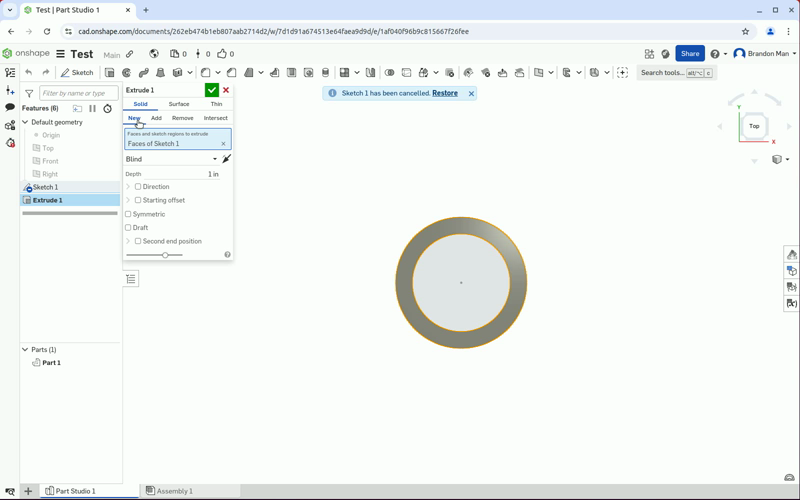
click(137, 120)
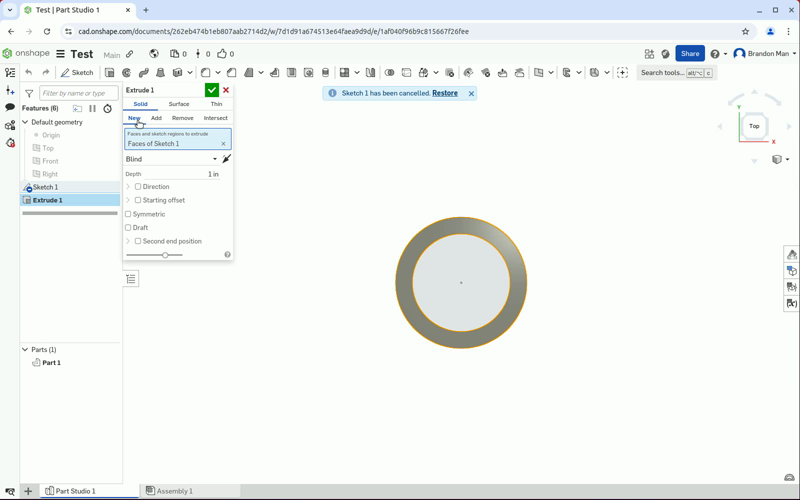
key(tab, 4)
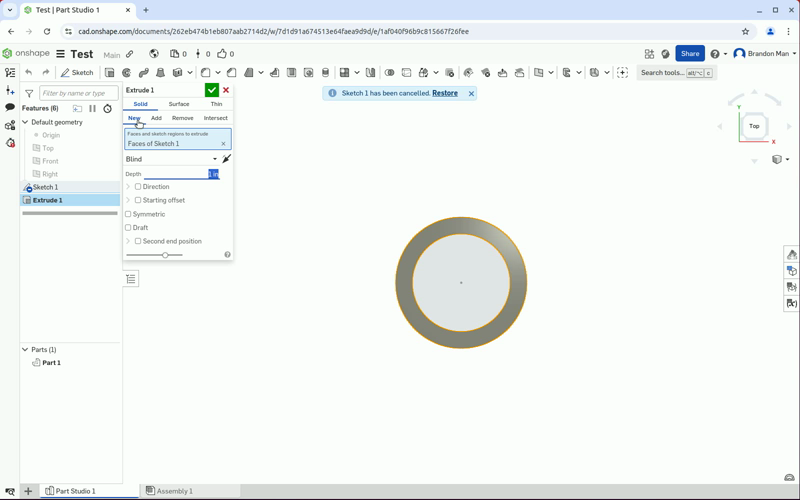
text(3.129)
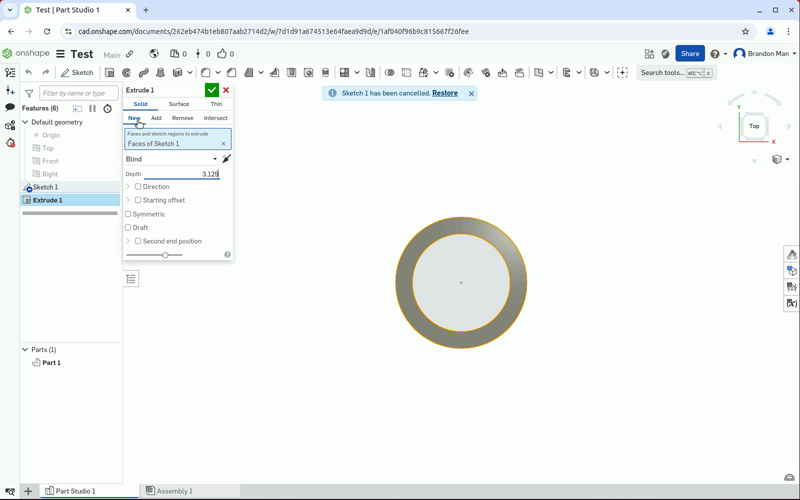
key(enter)
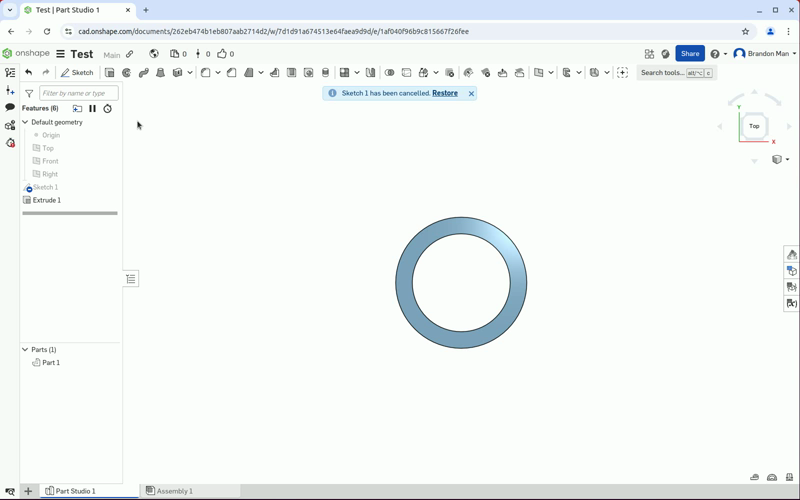
key(shift+h)
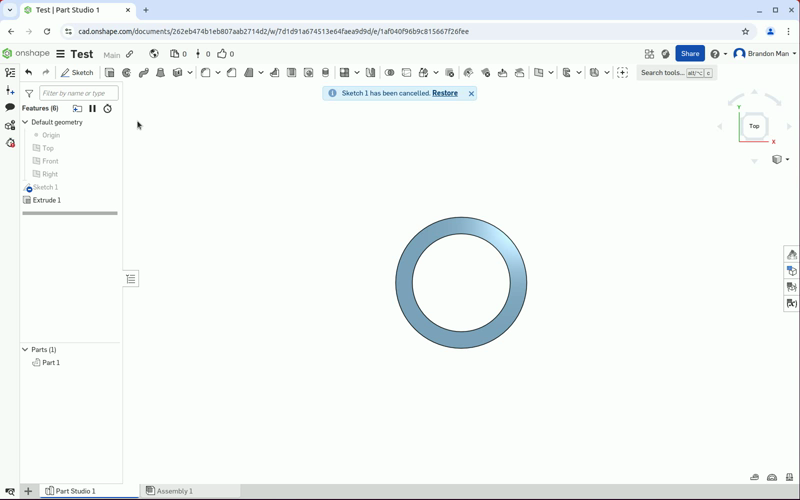
key(shift+h)
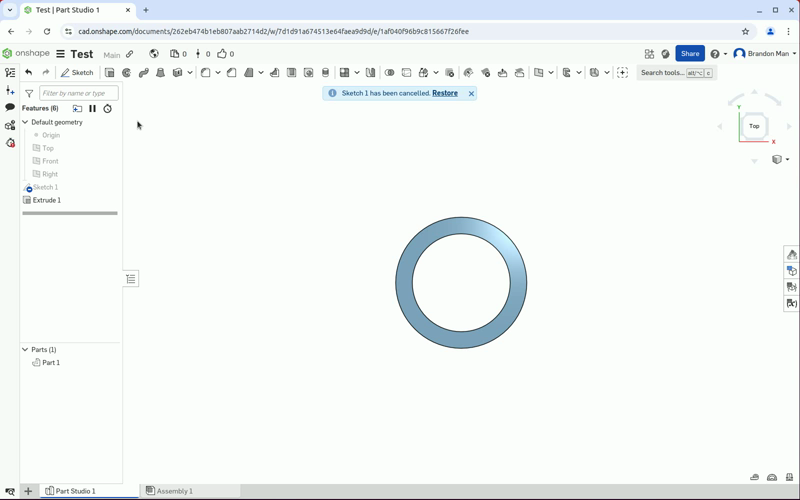
mouse_move(73, 189)
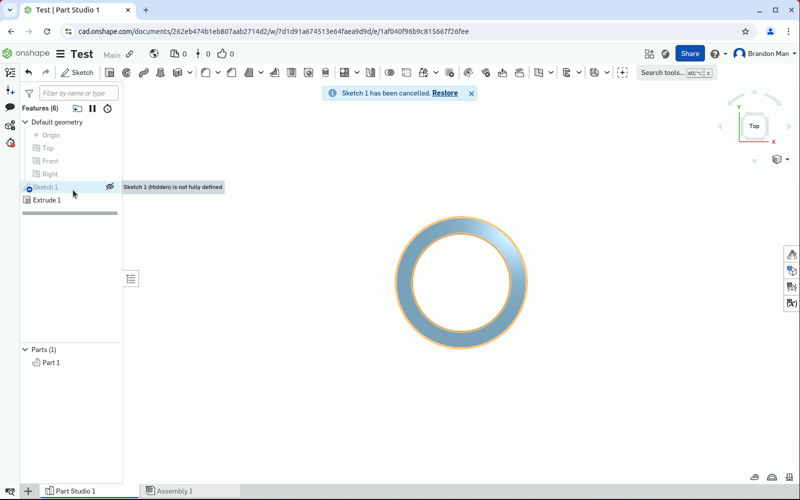
click(73, 189)
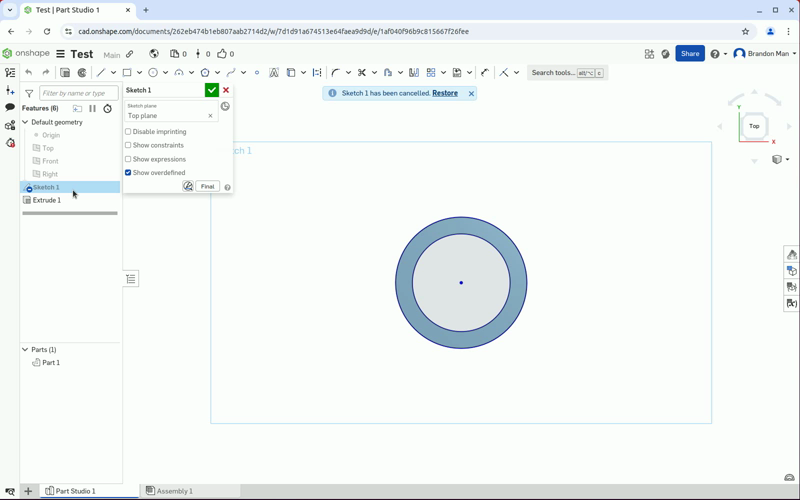
mouse_move(229, 92)
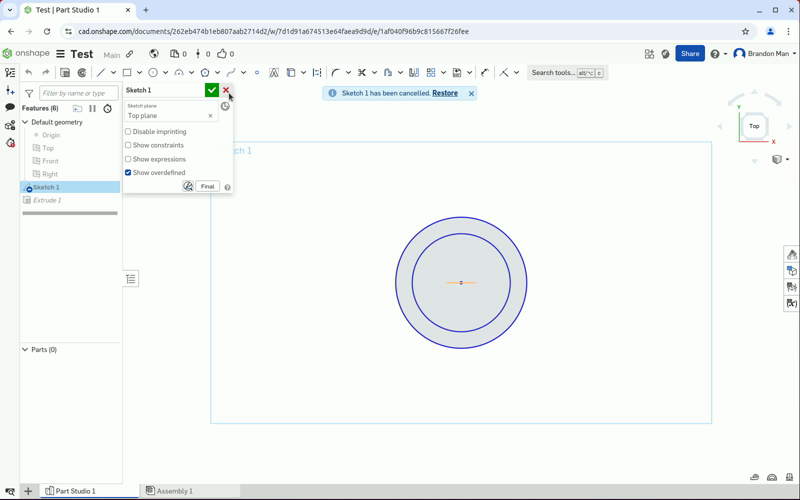
click(229, 92)
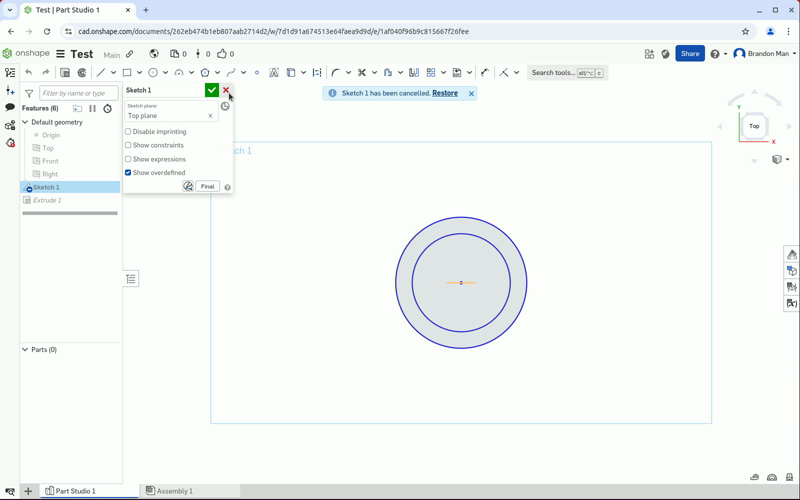
key(shift+s)
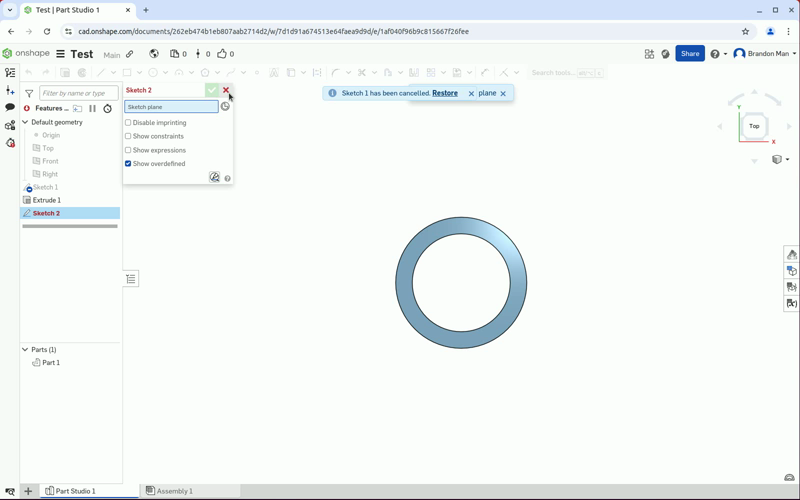
mouse_move(73, 150)
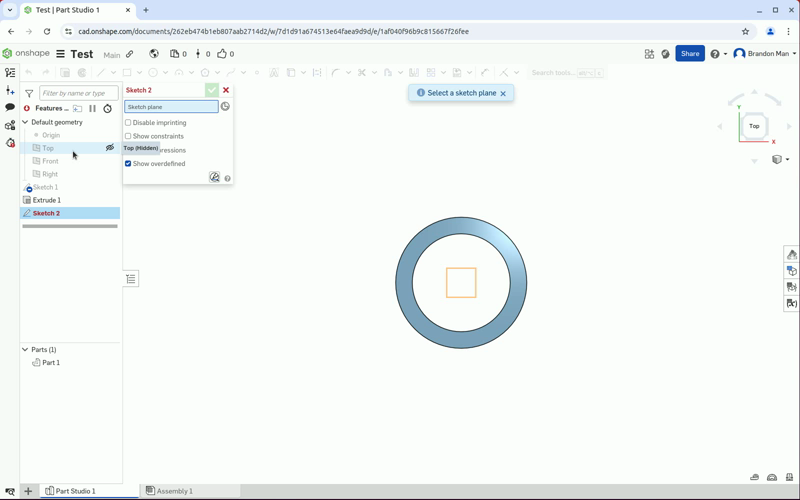
click(73, 150)
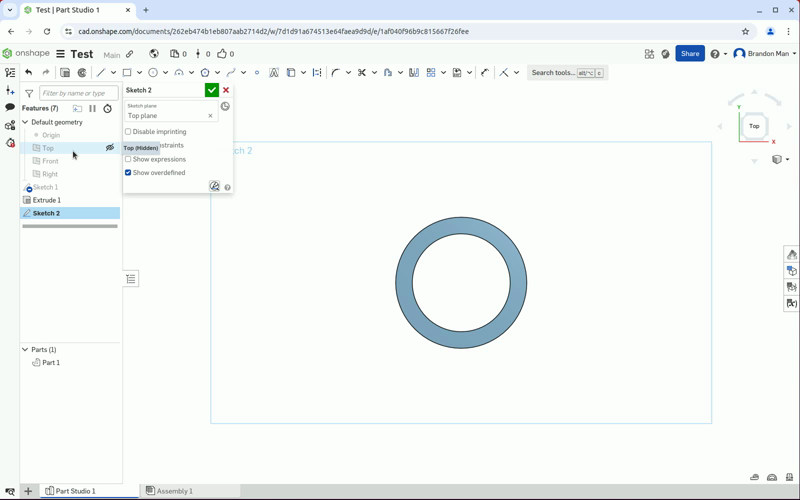
mouse_move(73, 352)
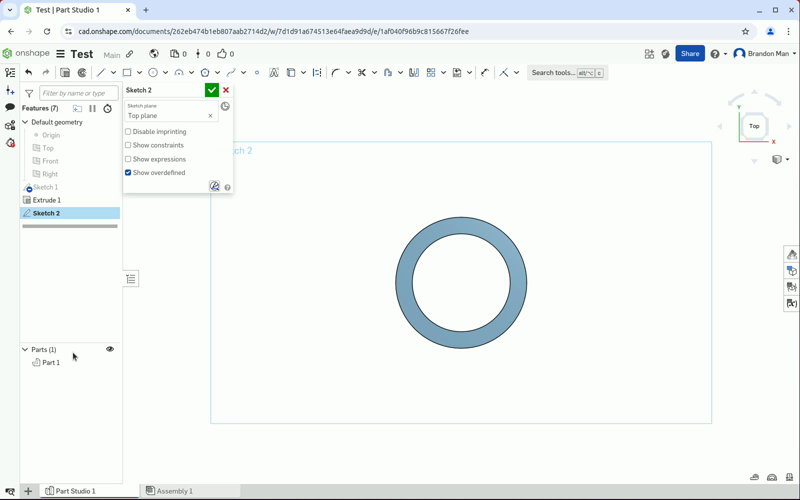
key(y)
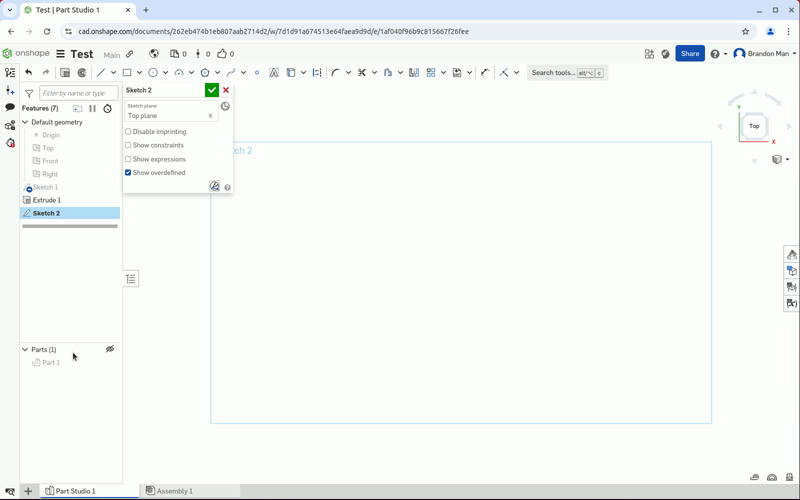
key(c)
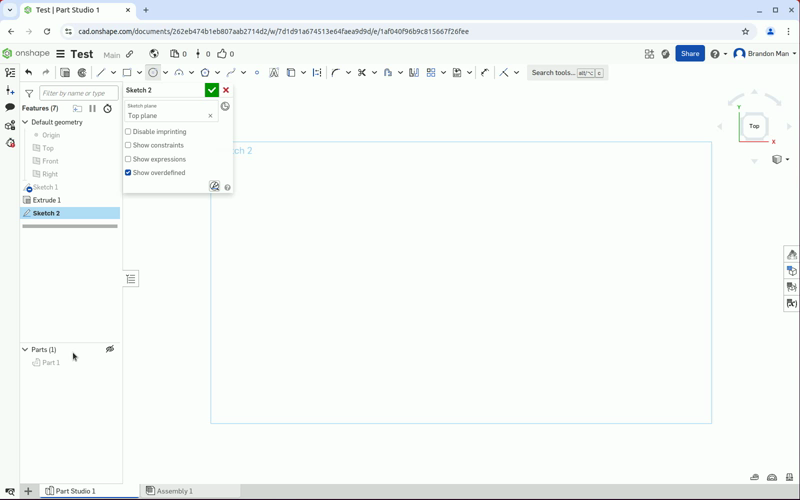
key_down(shift)
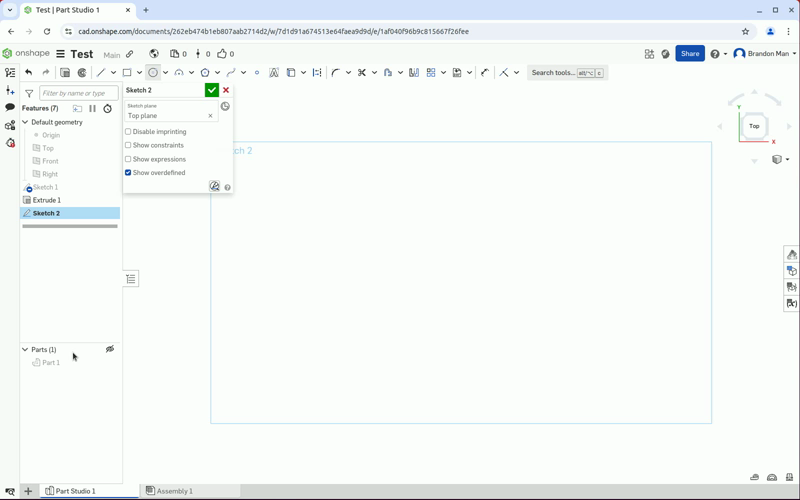
mouse_move(460, 282)
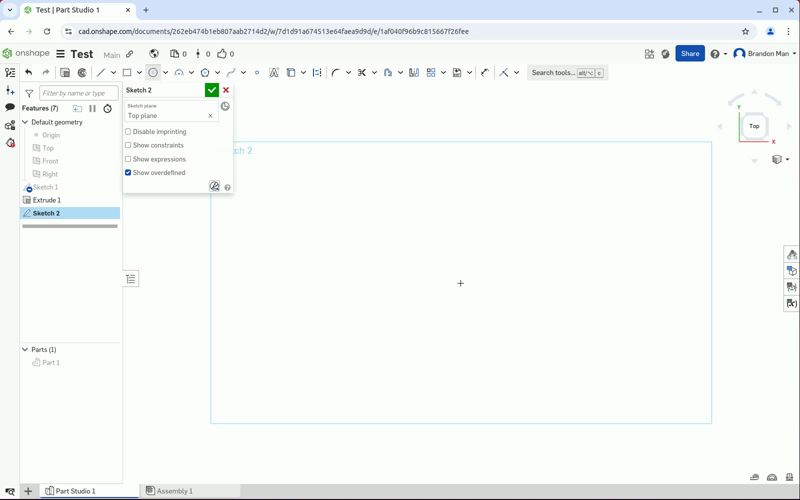
click(460, 282)
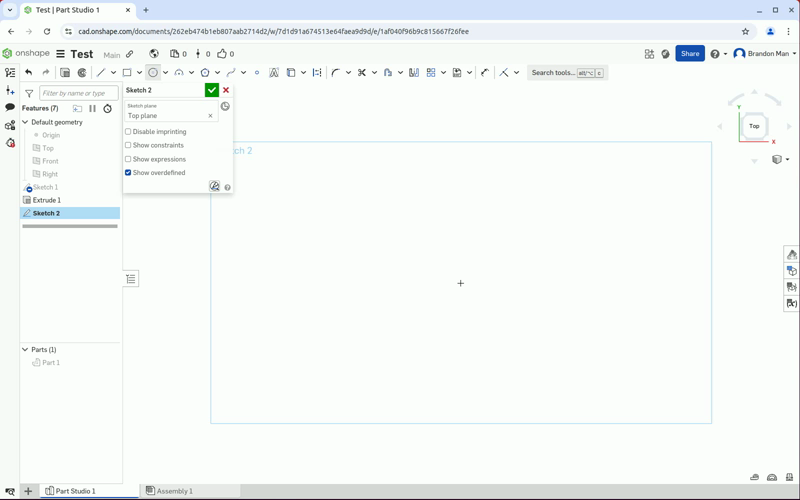
key_up(shift)
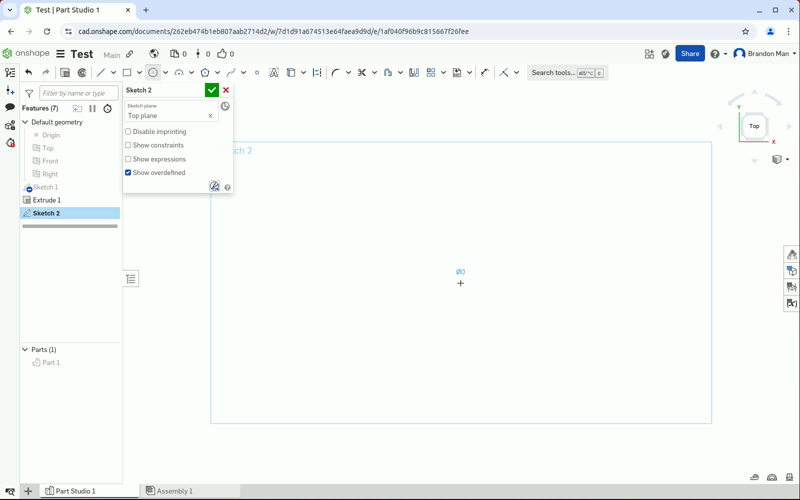
mouse_move(510, 282)
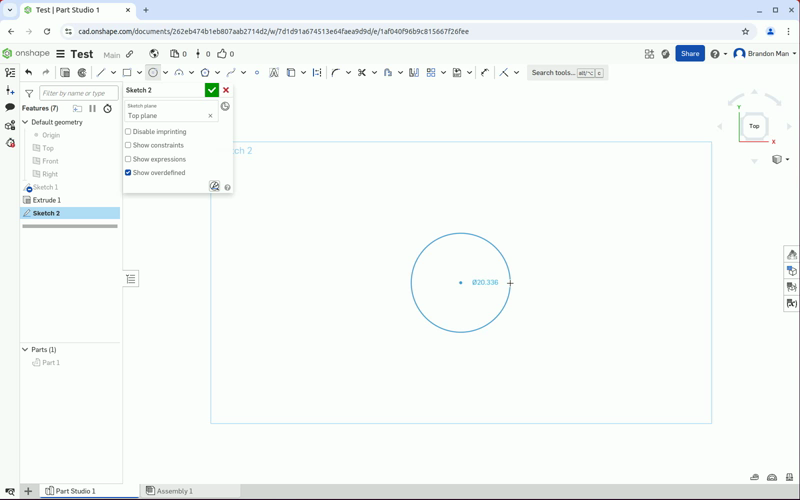
click(510, 282)
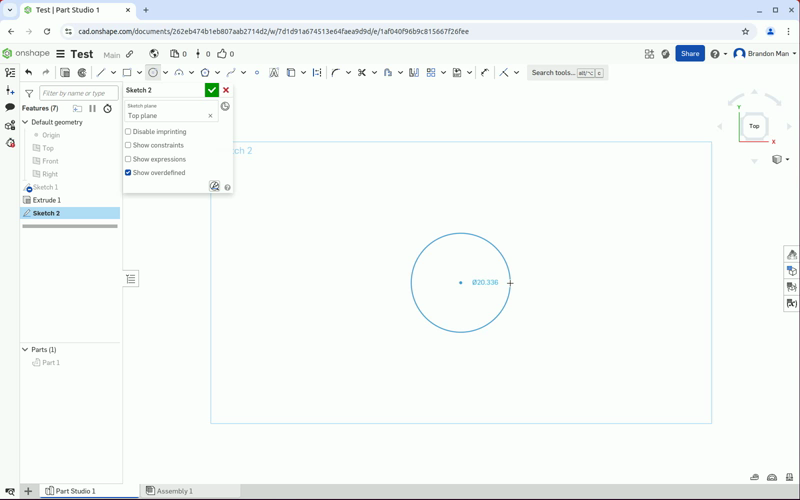
key(esc)
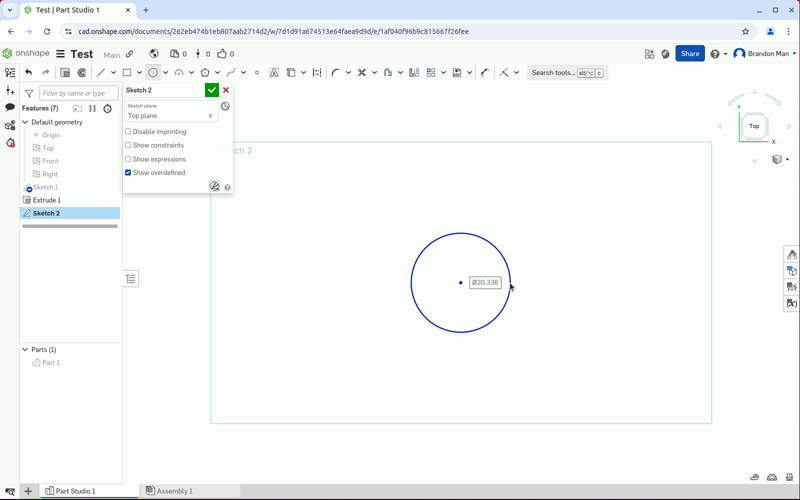
key(c)
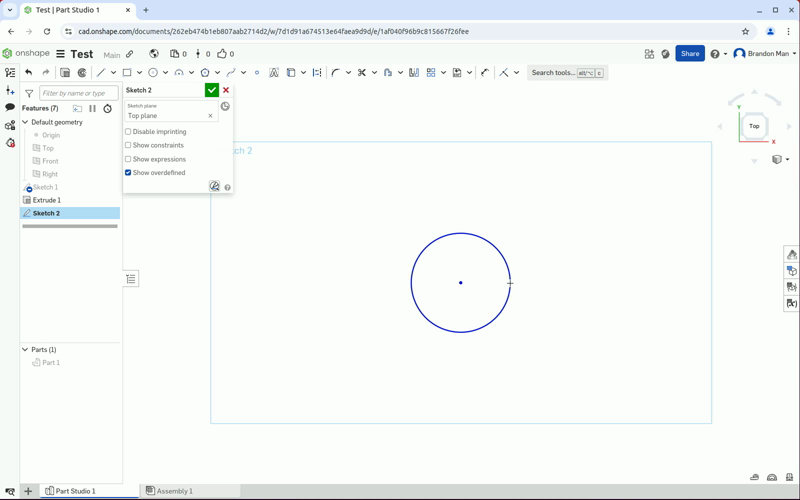
key_down(shift)
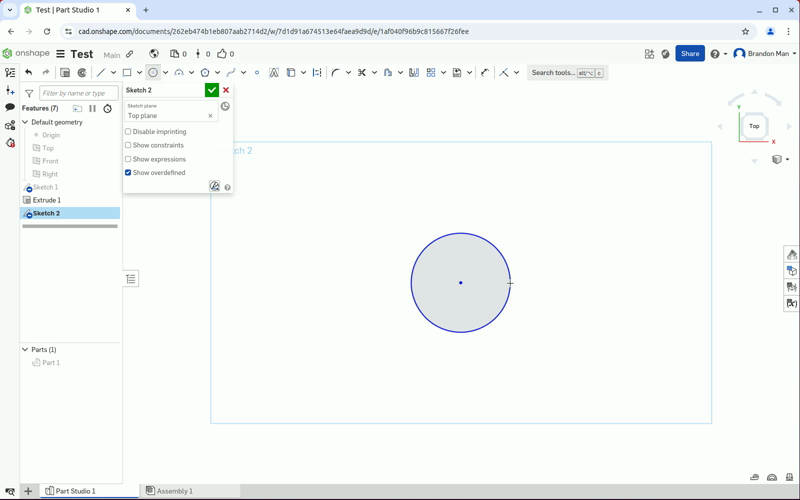
mouse_move(460, 282)
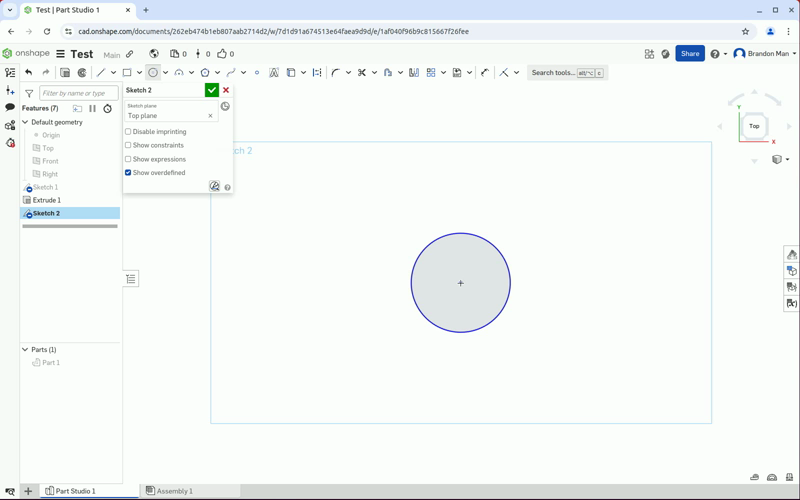
click(460, 282)
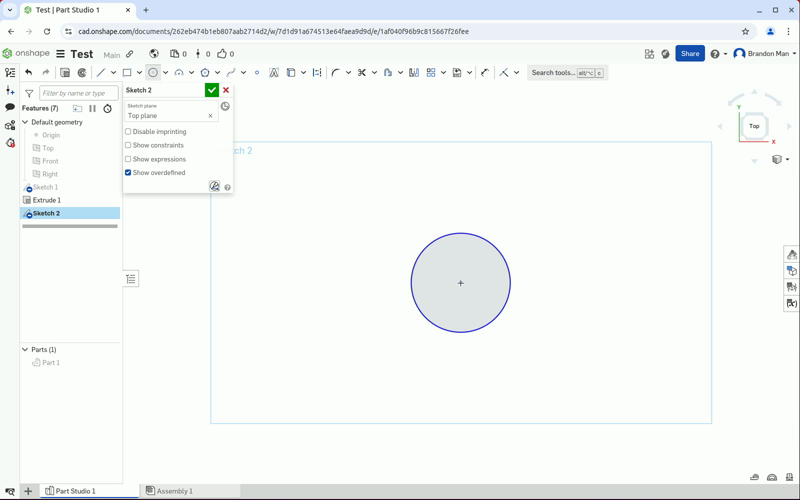
key_up(shift)
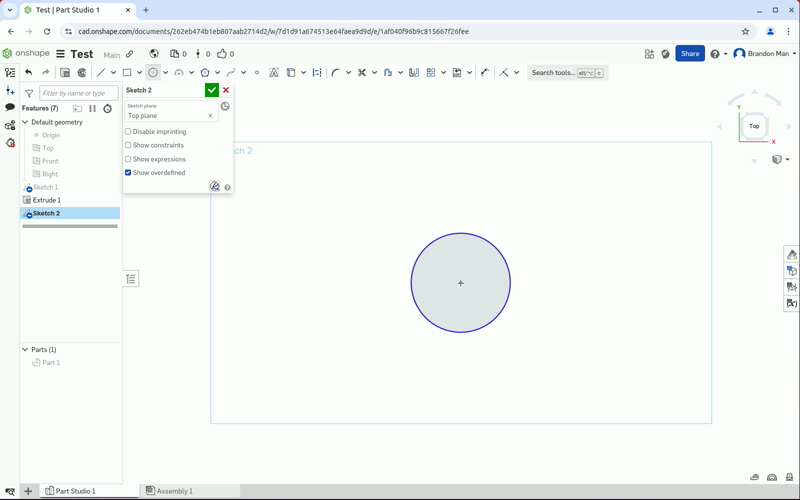
mouse_move(501, 282)
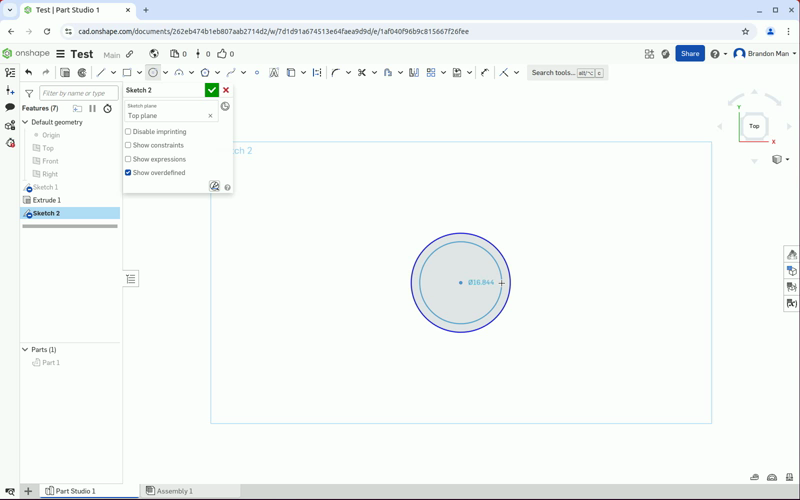
click(501, 282)
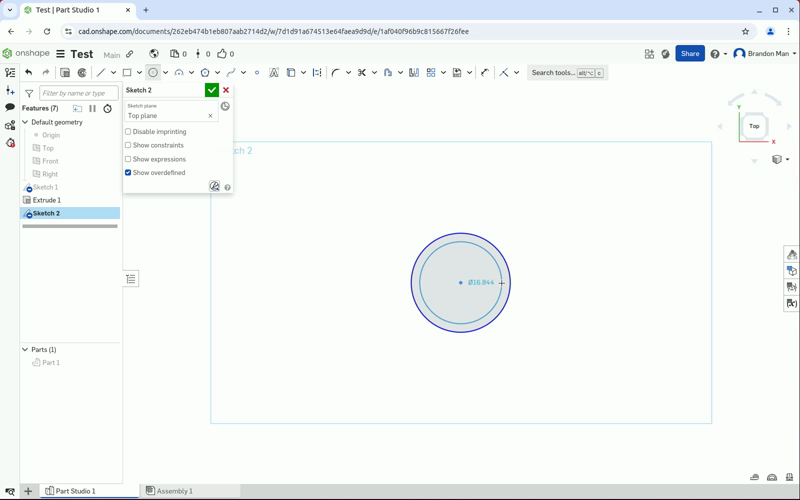
key(esc)
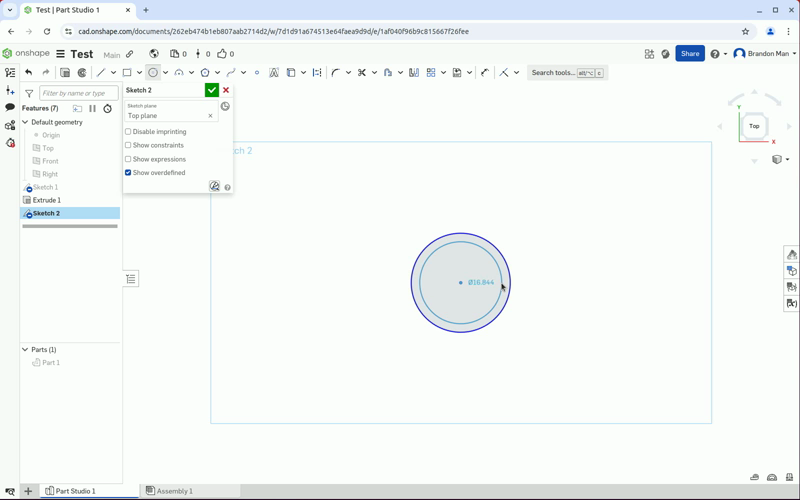
mouse_move(418, 302)
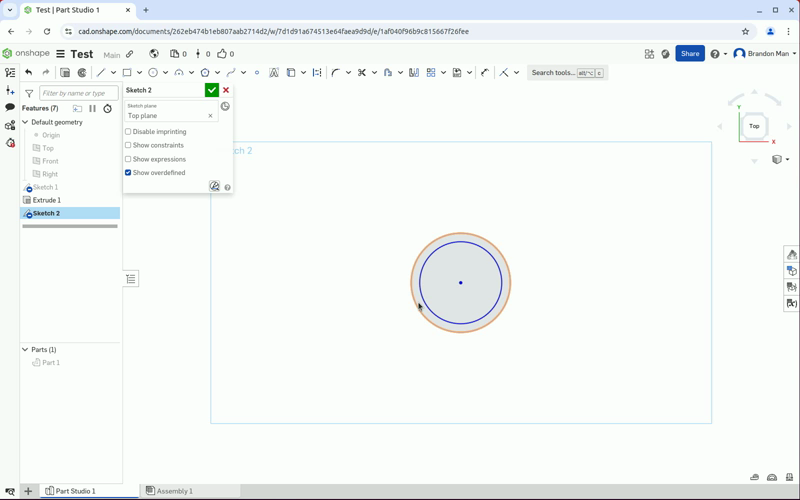
click(418, 302)
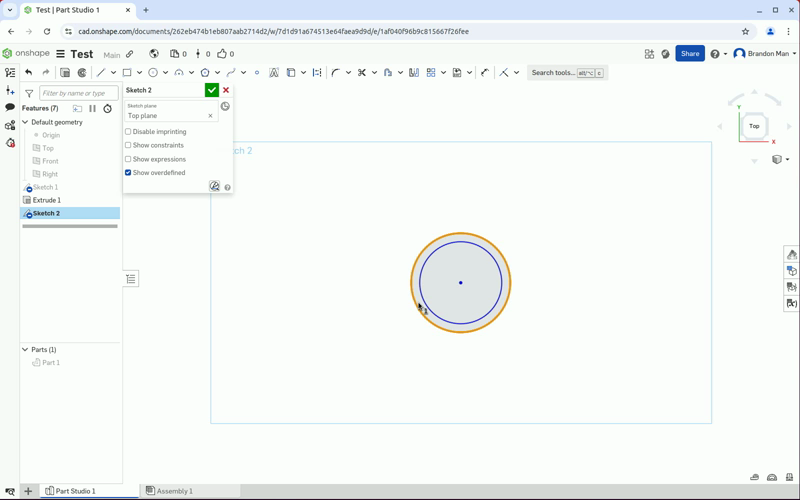
mouse_move(73, 352)
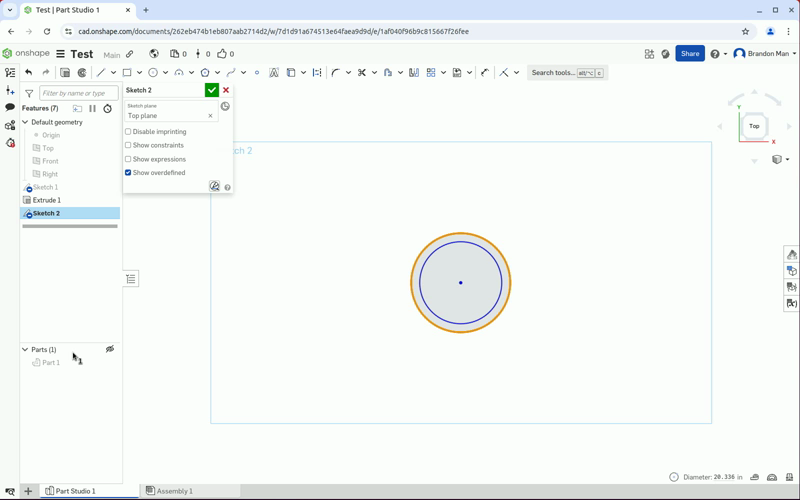
key(shift+y)
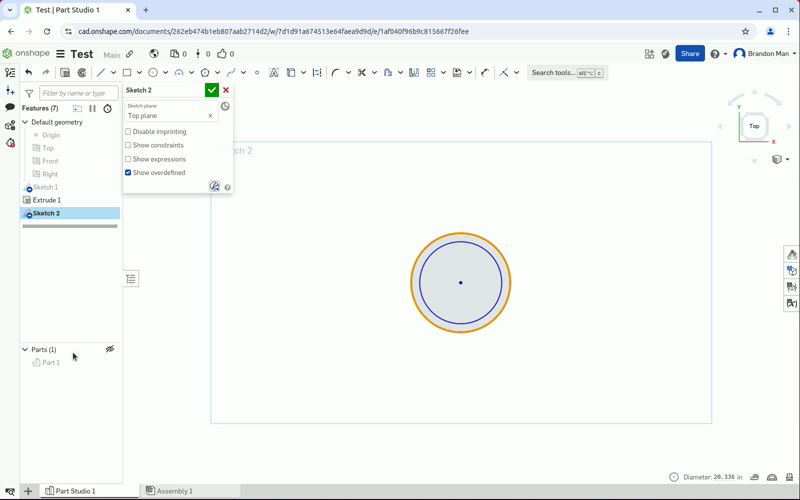
key(shift+e)
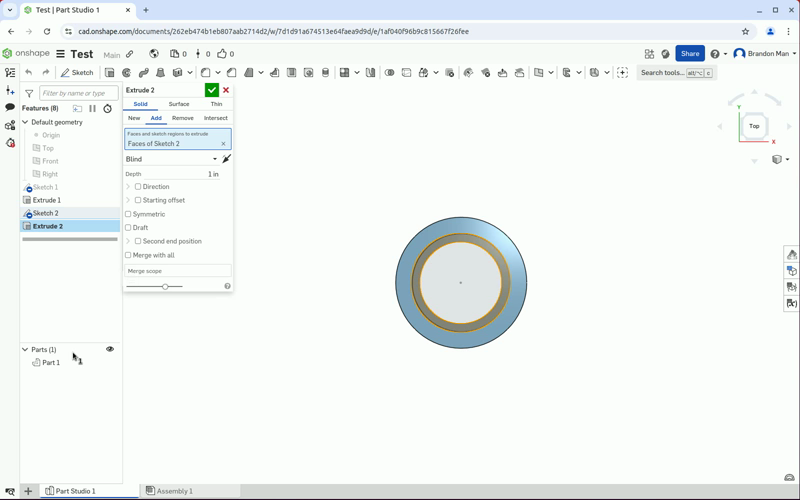
mouse_move(143, 106)
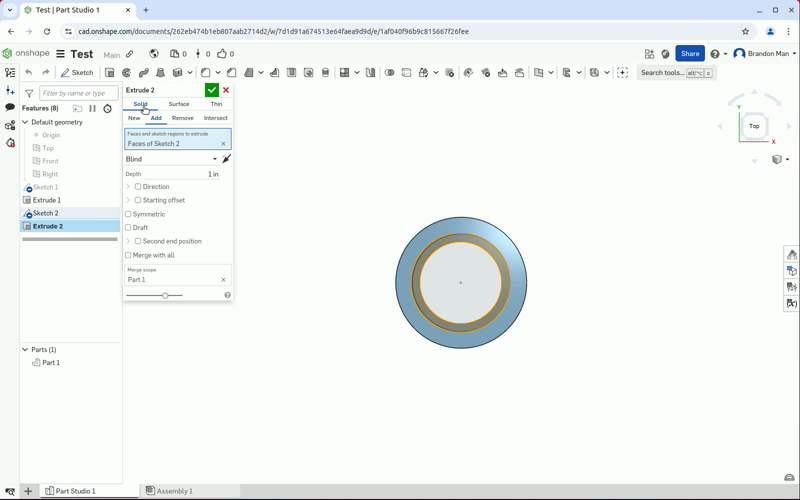
click(143, 106)
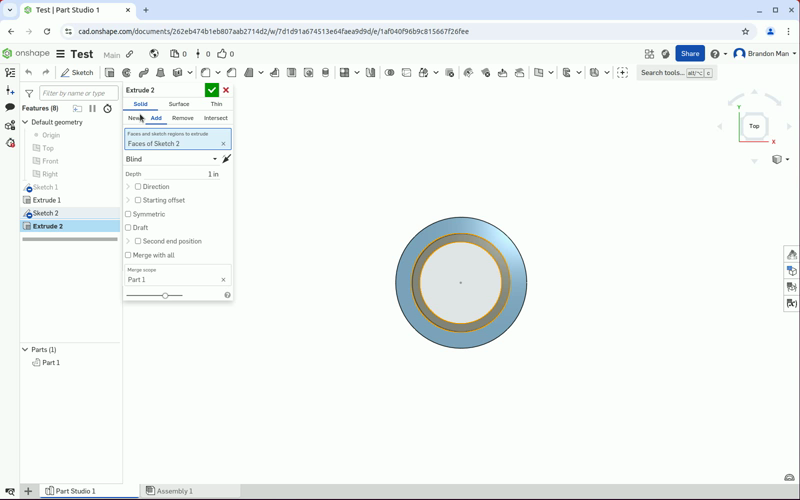
mouse_move(137, 120)
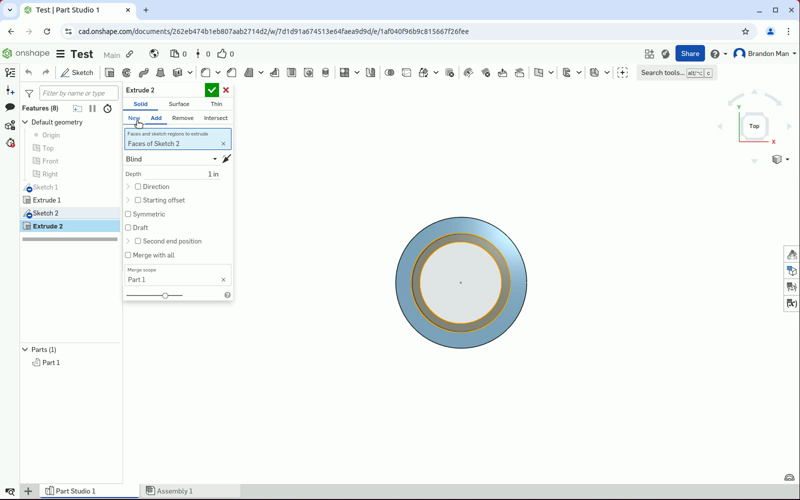
click(137, 120)
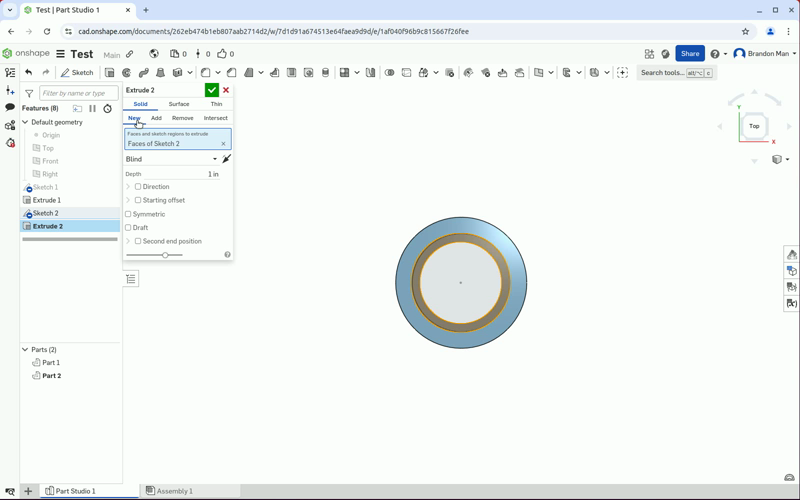
key(tab, 4)
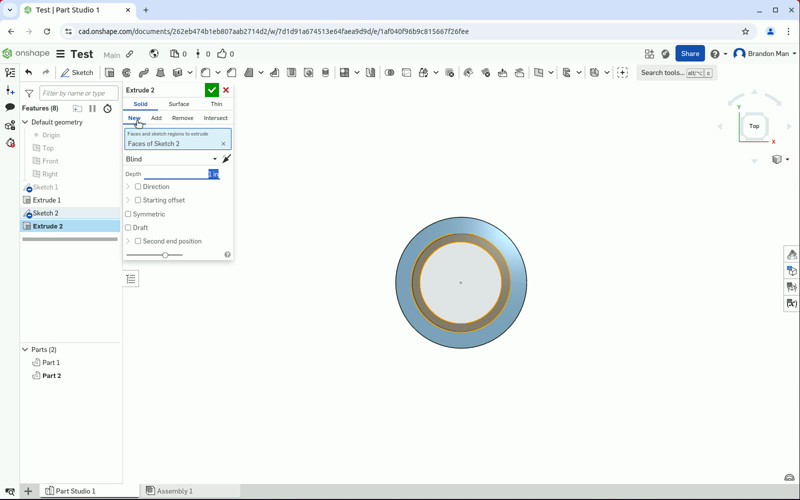
text(23.108)
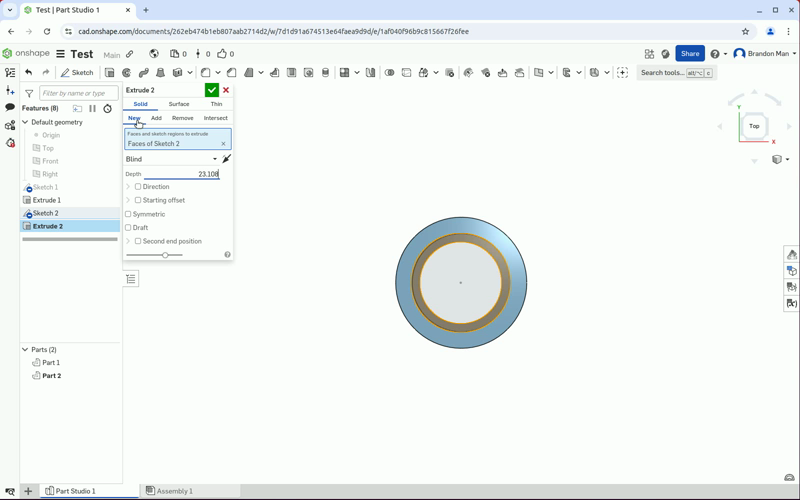
key(enter)
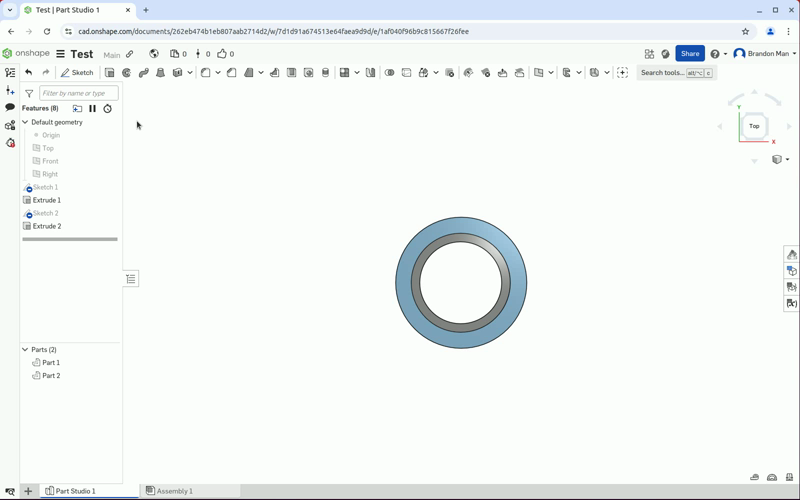
key(shift+h)
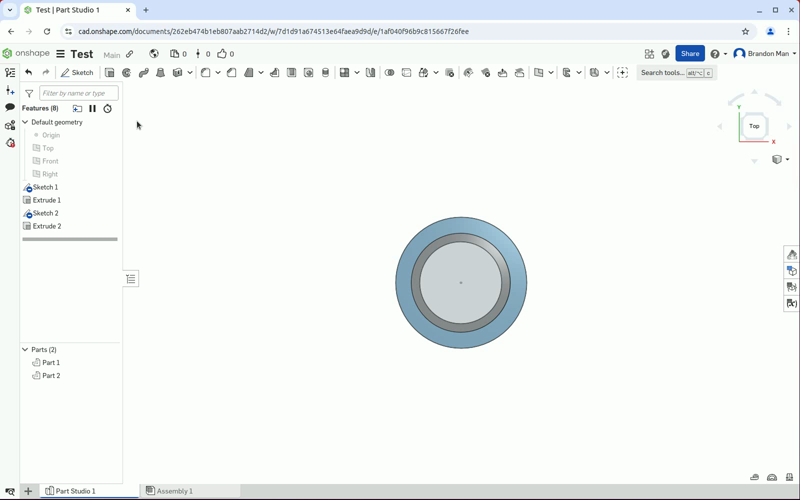
key(shift+h)
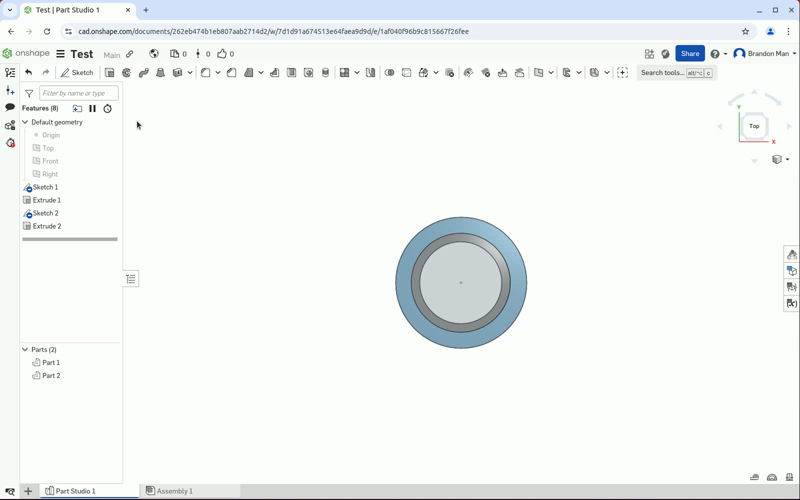
key(shift+7)
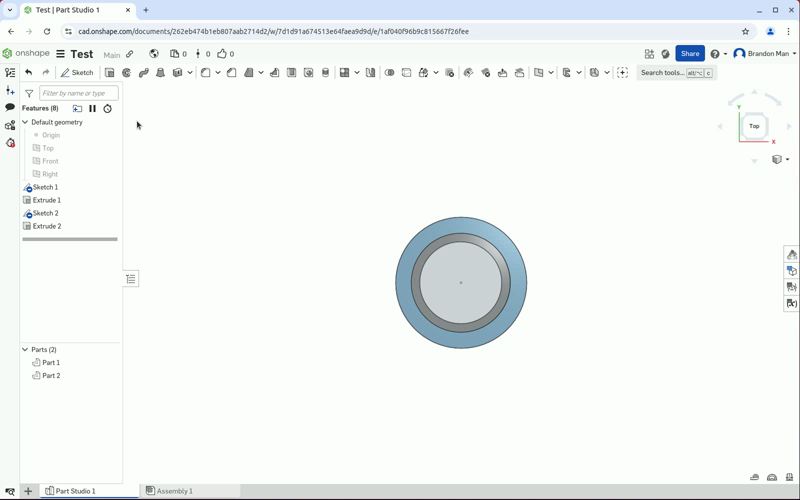
key(up, 3)
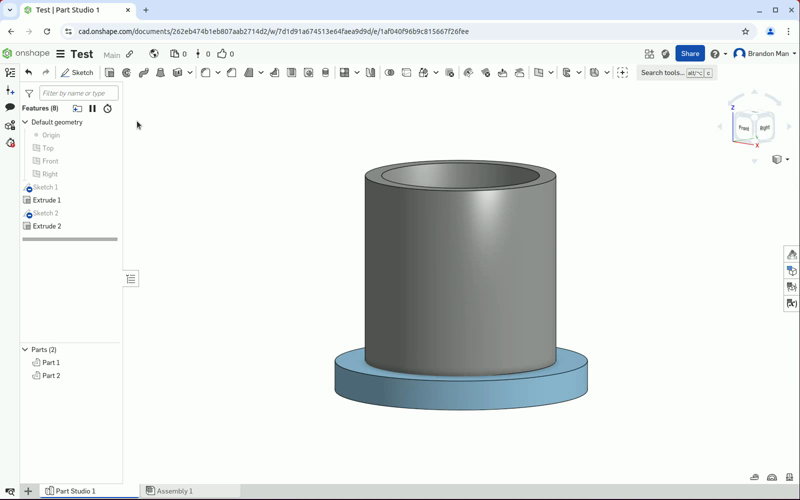
key(left, 3)
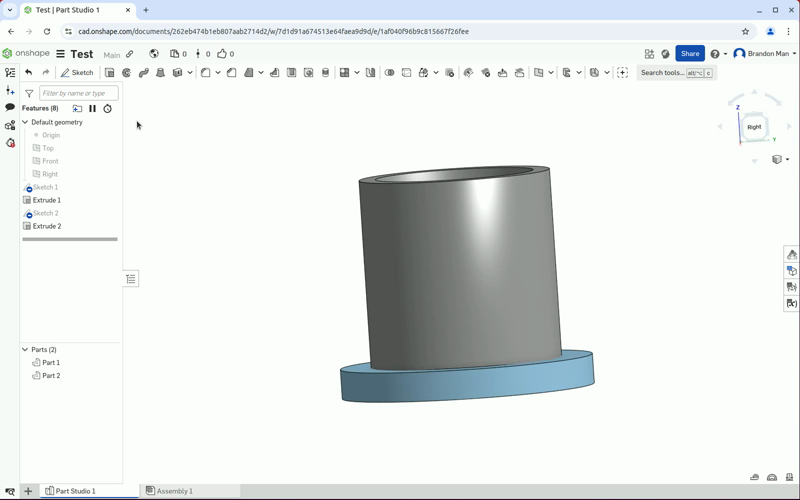
key(right, 3)
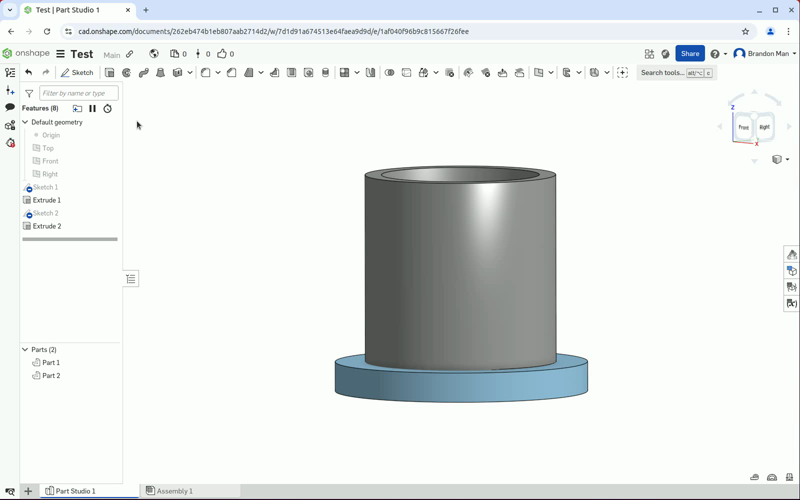
key(down, 3)
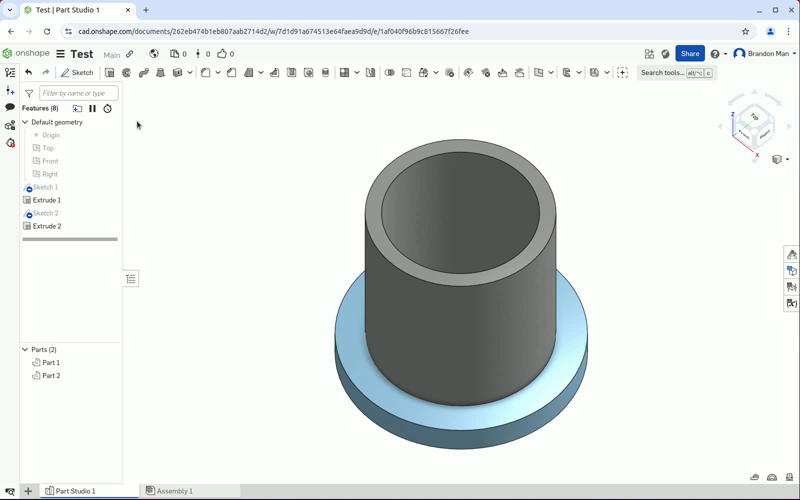
mouse_move(73, 189)
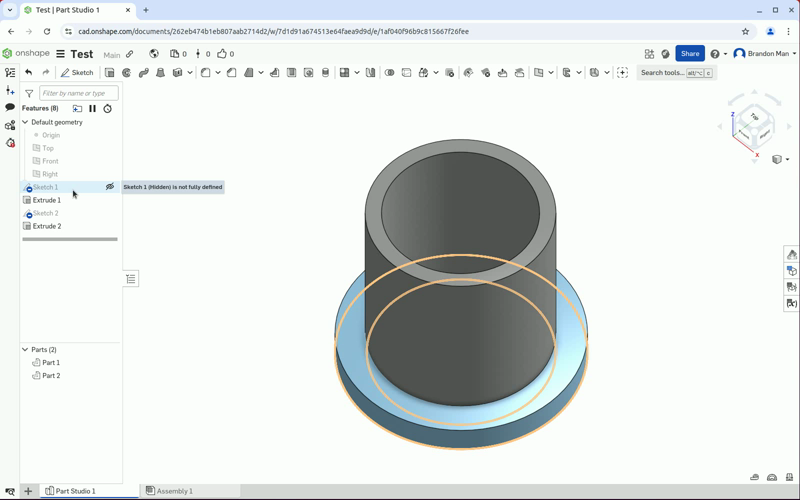
click(73, 189)